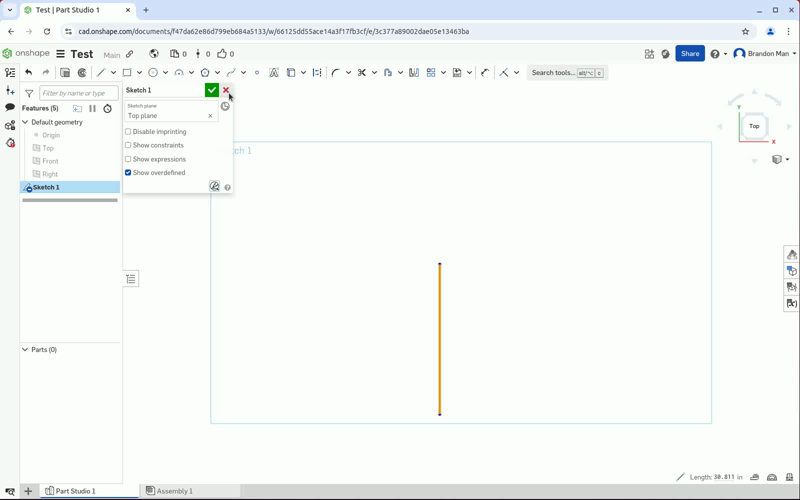
key(shift+h)
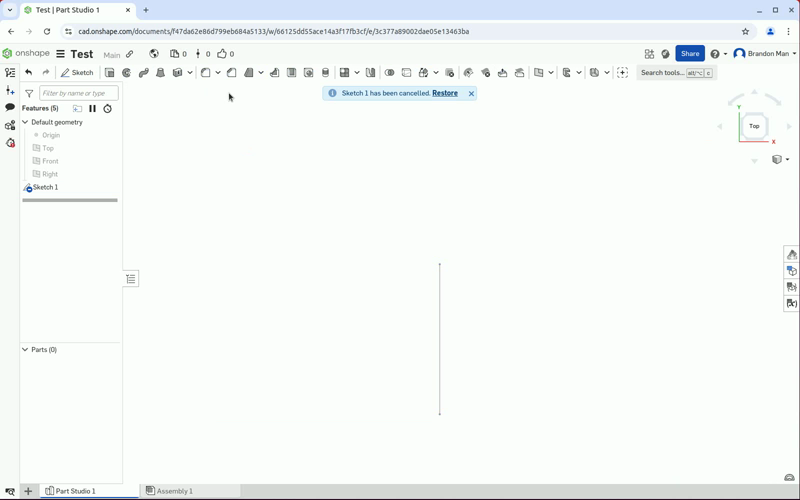
key(shift+s)
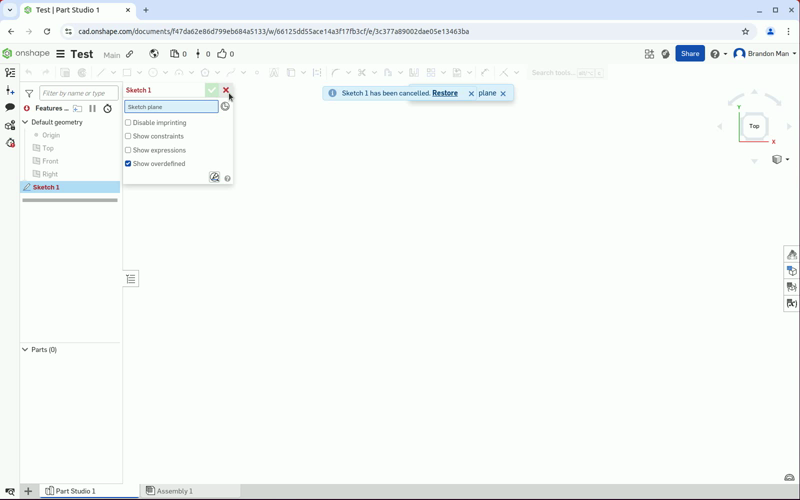
mouse_move(73, 150)
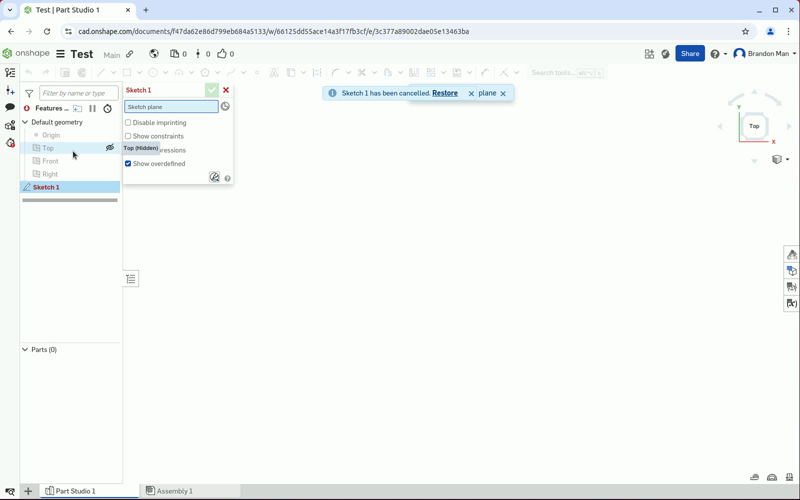
click(73, 150)
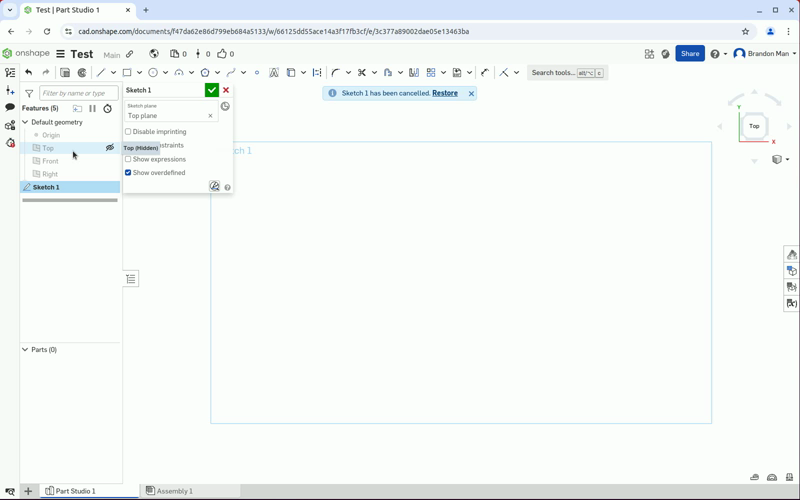
mouse_move(73, 352)
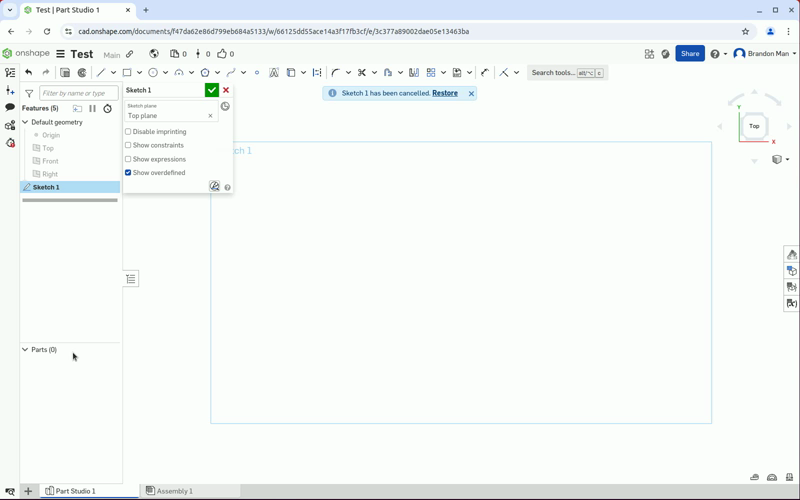
key(y)
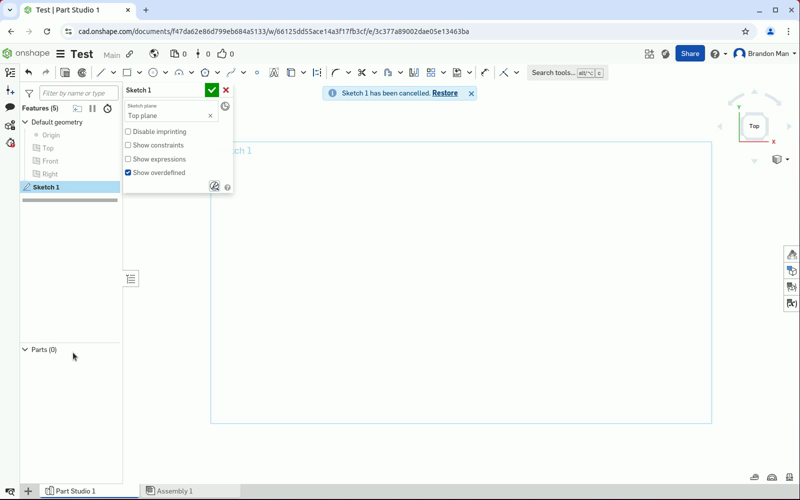
key(c)
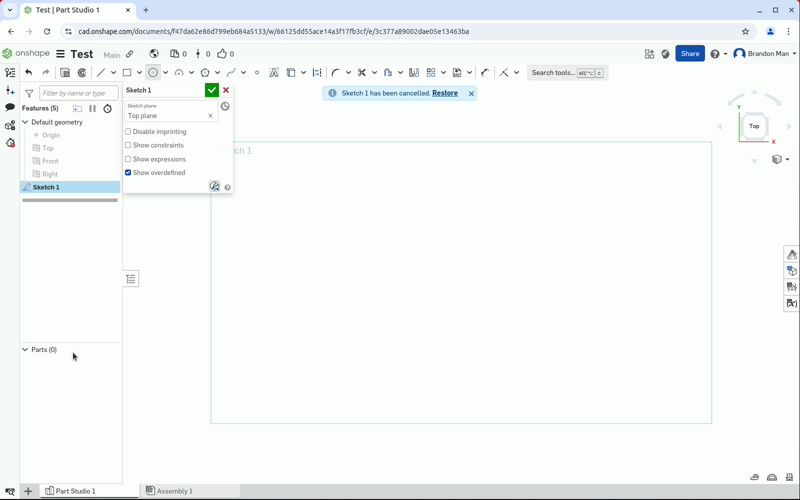
key_down(shift)
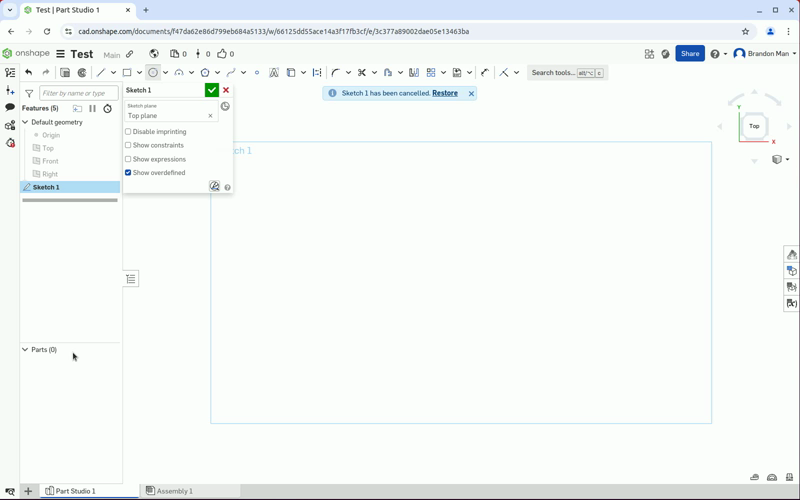
mouse_move(461, 282)
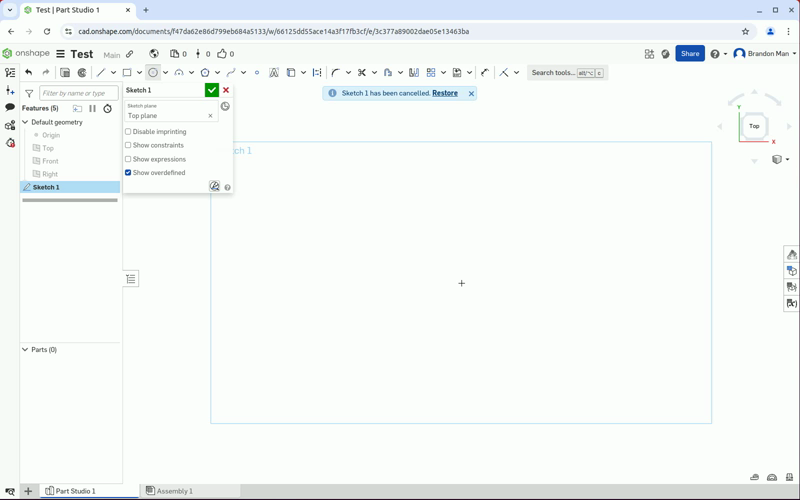
click(461, 282)
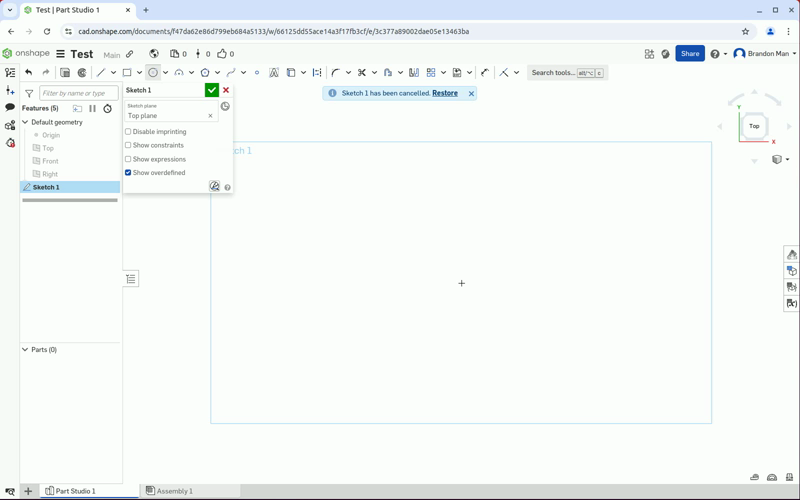
key_up(shift)
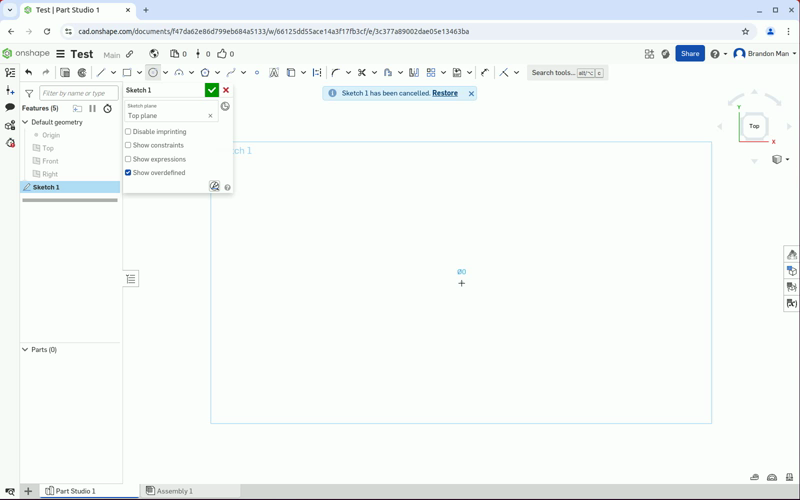
mouse_move(574, 282)
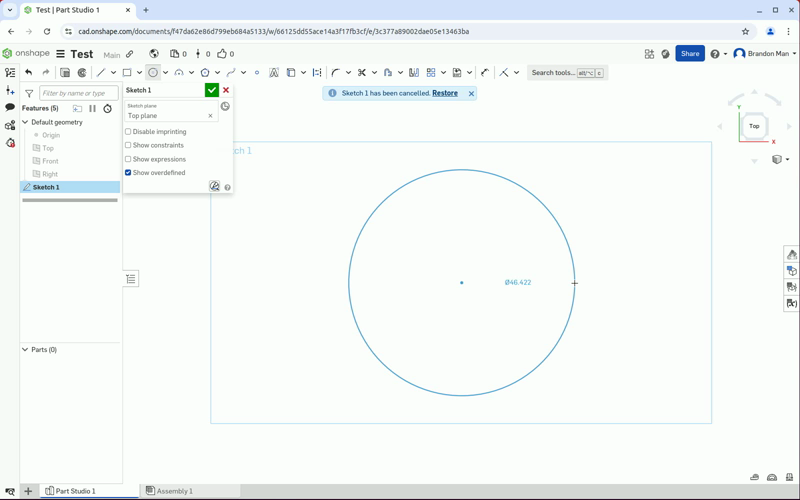
click(574, 282)
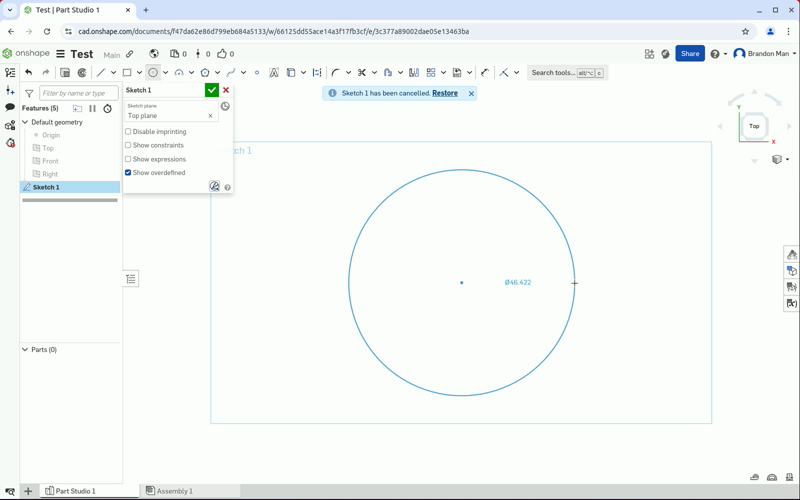
key(esc)
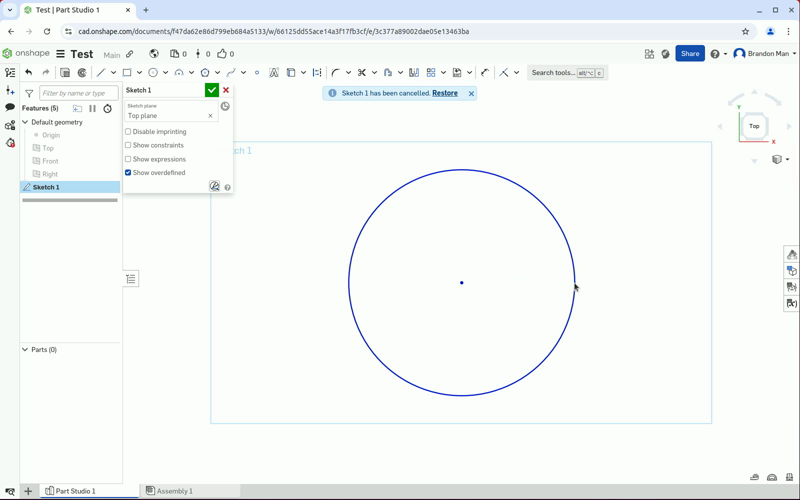
mouse_move(471, 260)
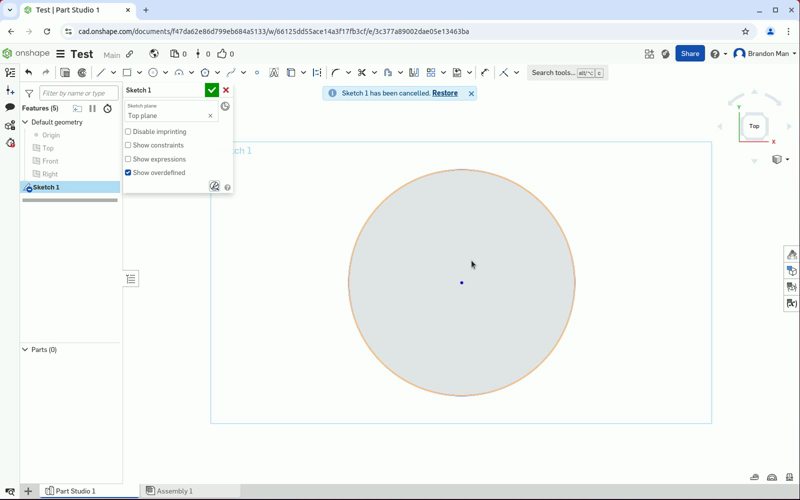
click(471, 260)
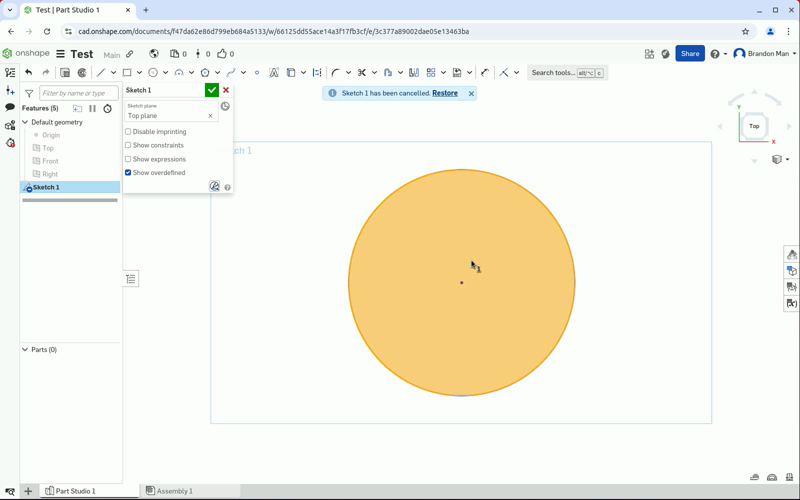
mouse_move(73, 352)
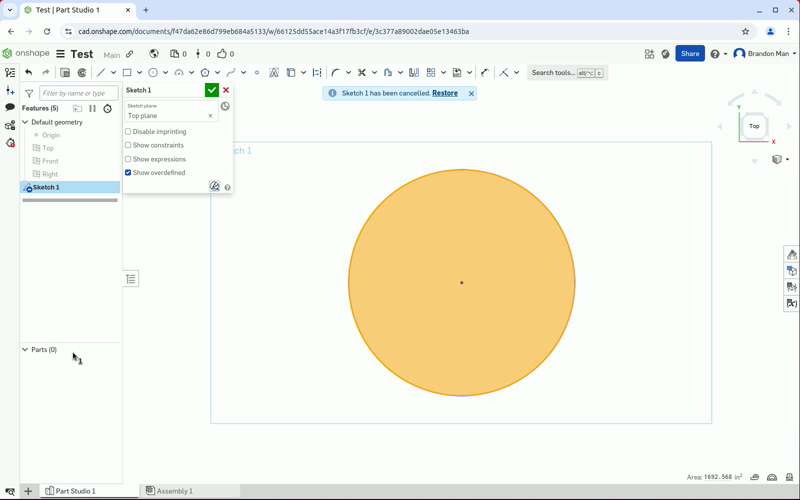
key(shift+y)
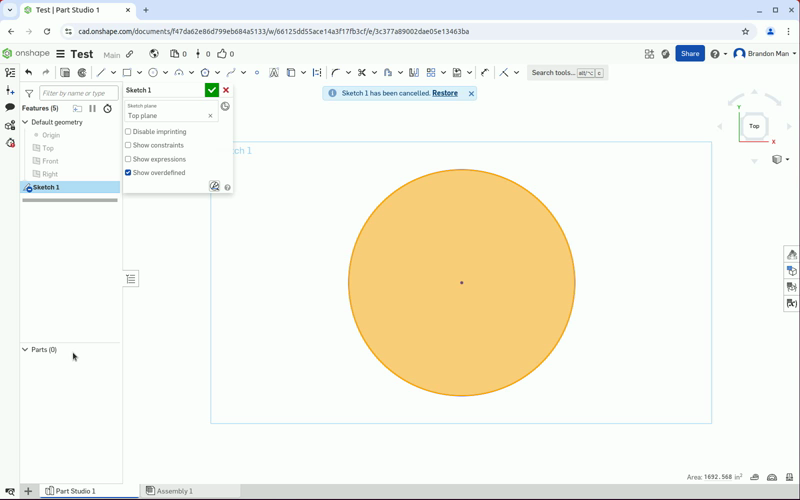
key(shift+e)
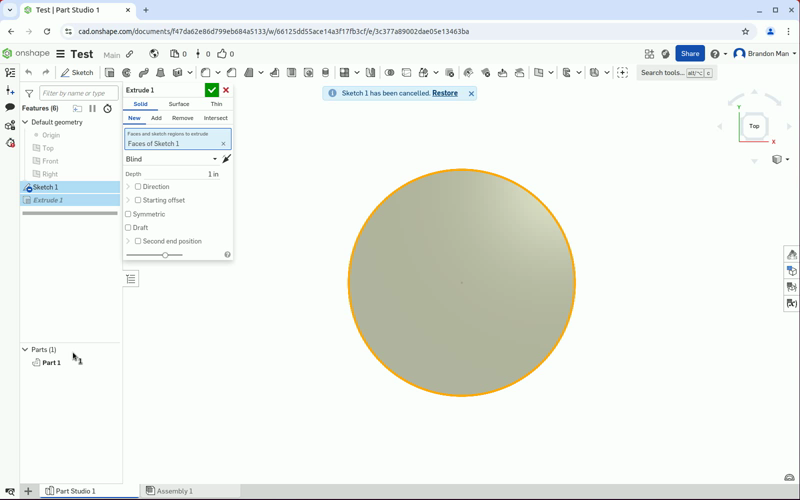
mouse_move(143, 106)
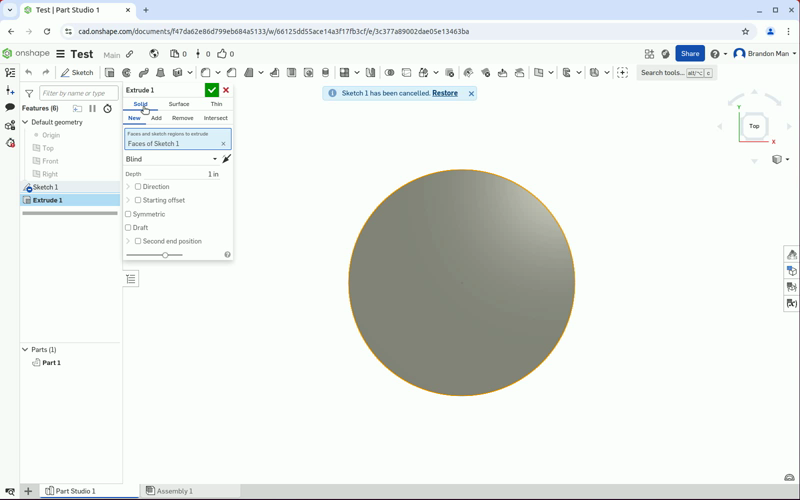
click(143, 106)
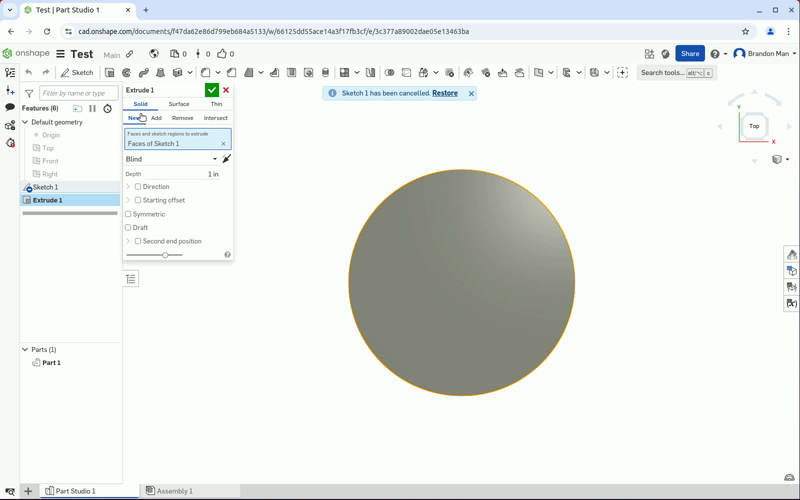
mouse_move(137, 120)
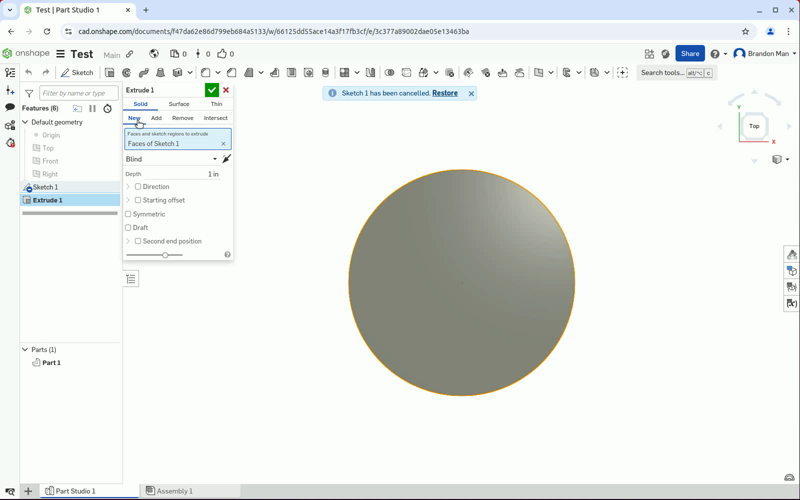
click(137, 120)
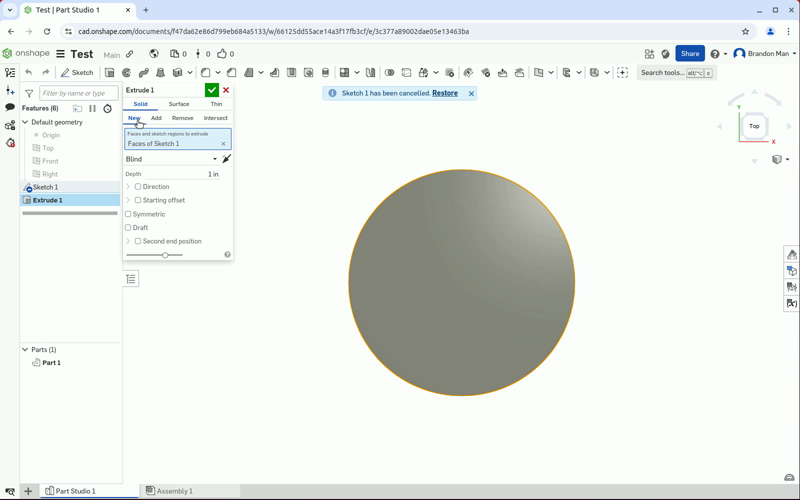
key(tab, 4)
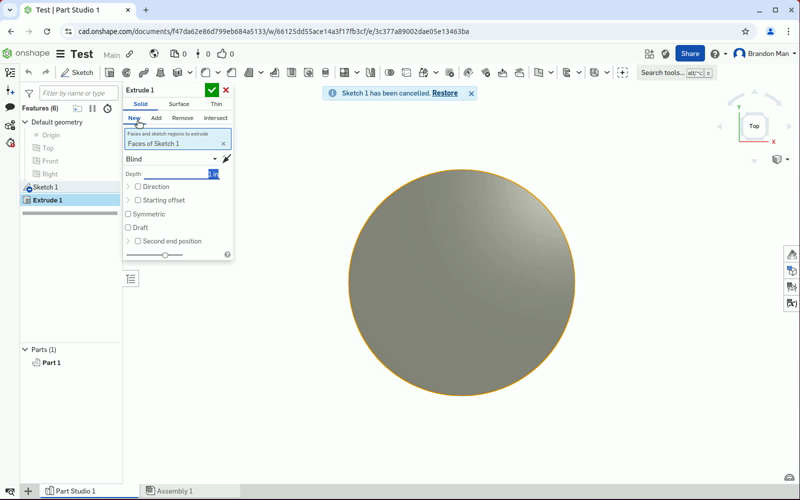
text(3.37)
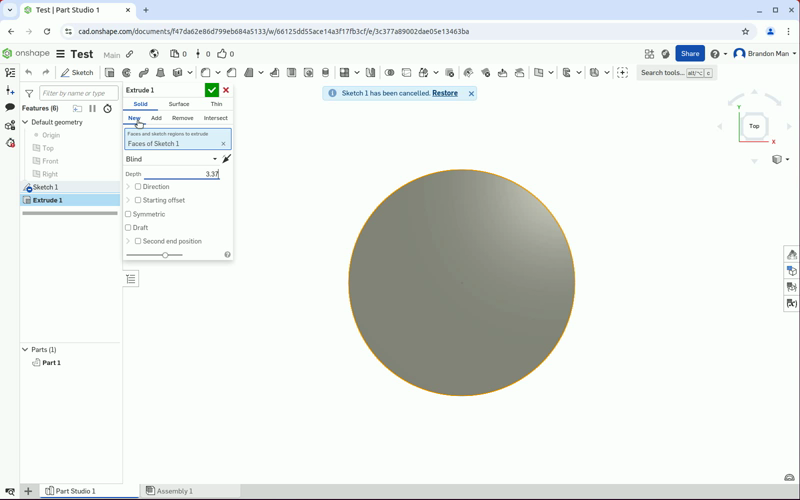
key(enter)
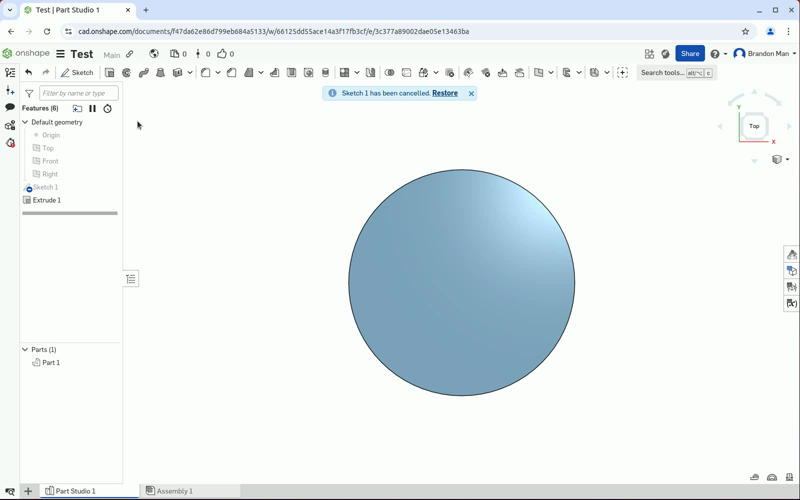
key(shift+h)
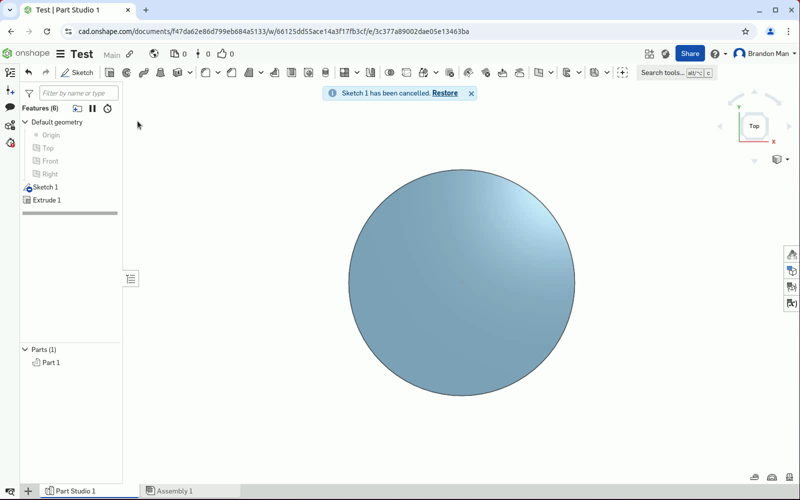
key(shift+h)
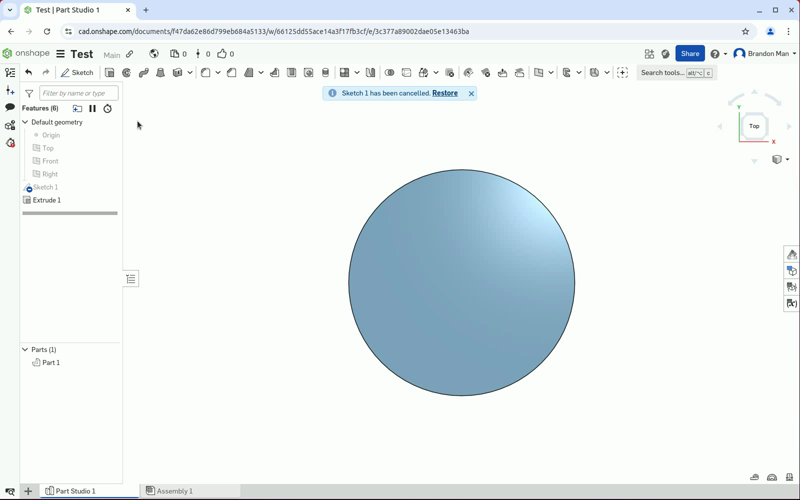
mouse_move(73, 189)
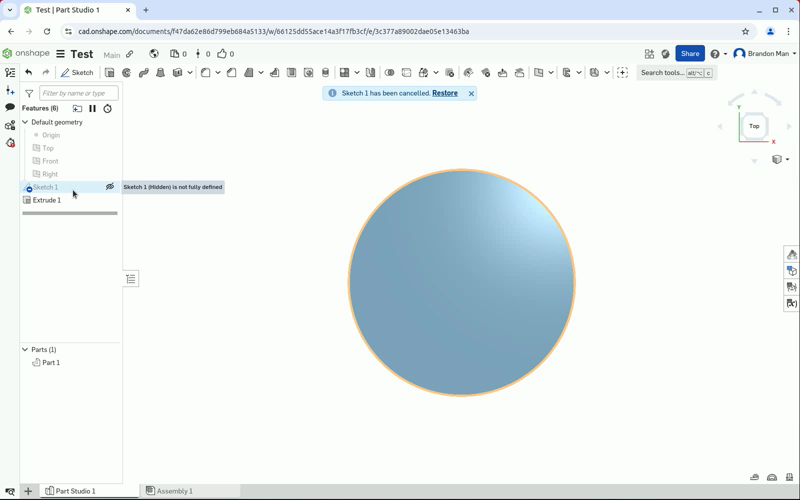
click(73, 189)
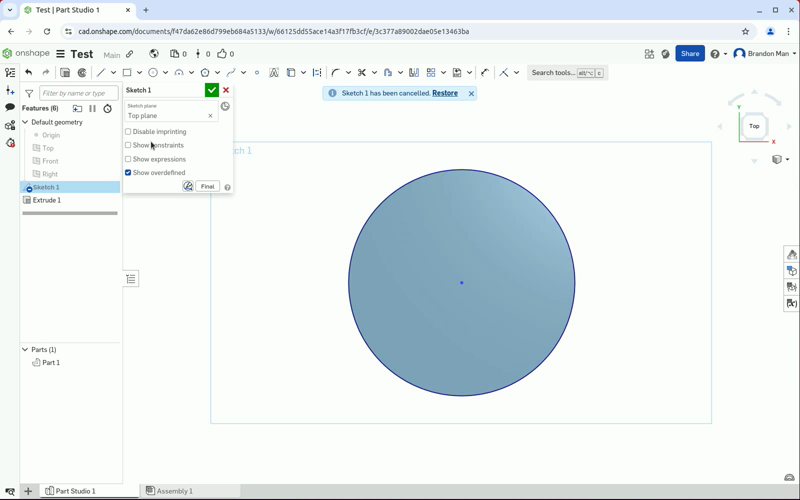
mouse_move(229, 92)
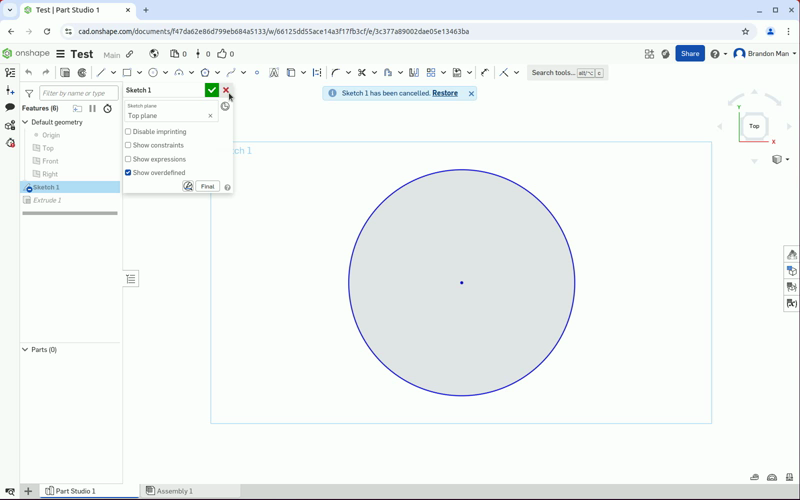
click(229, 92)
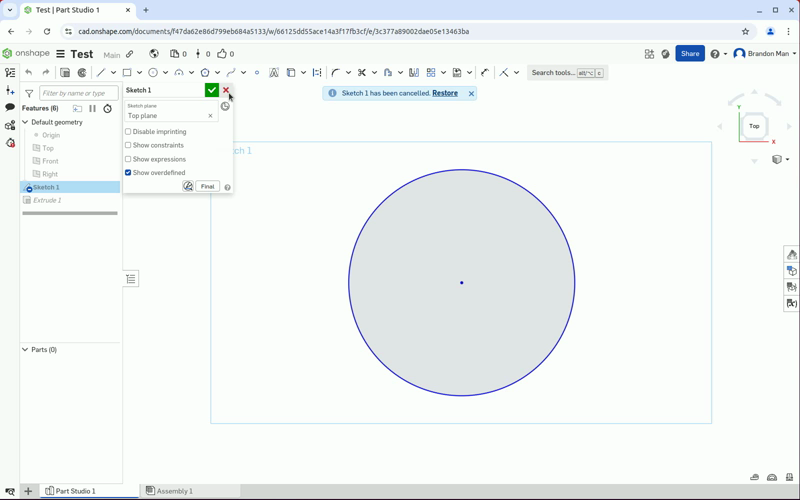
key(shift+s)
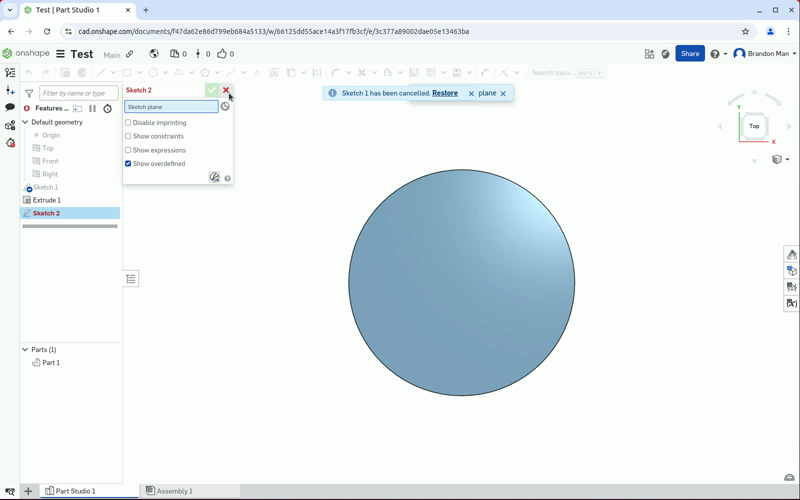
mouse_move(73, 150)
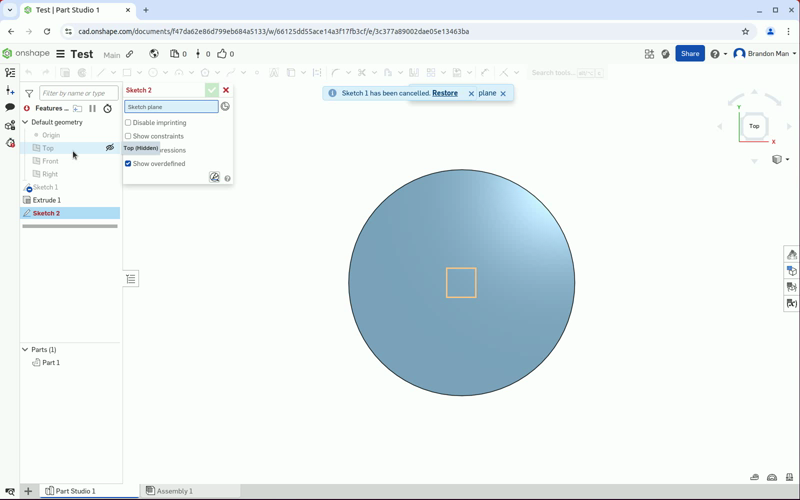
click(73, 150)
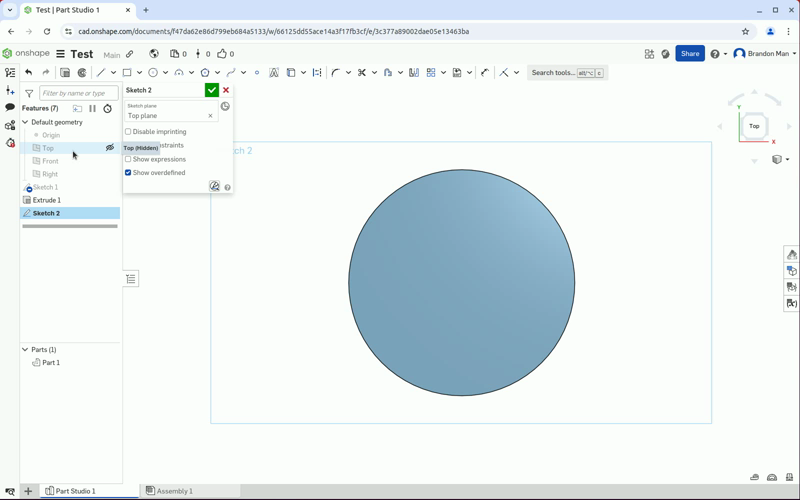
mouse_move(73, 352)
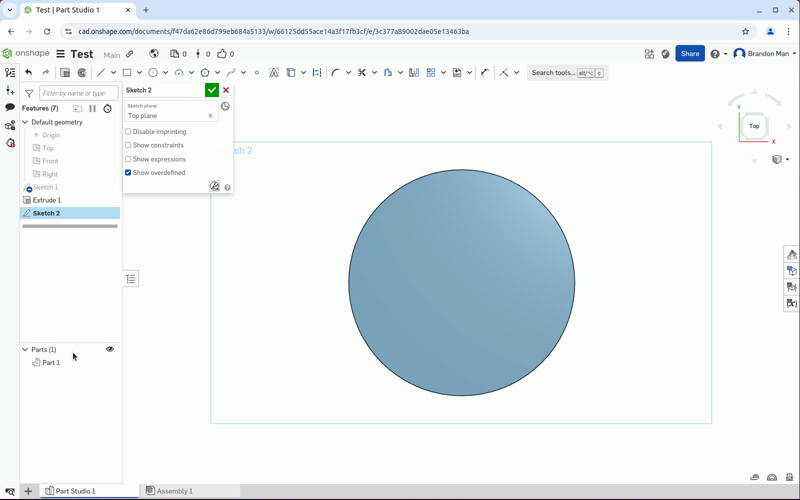
key(y)
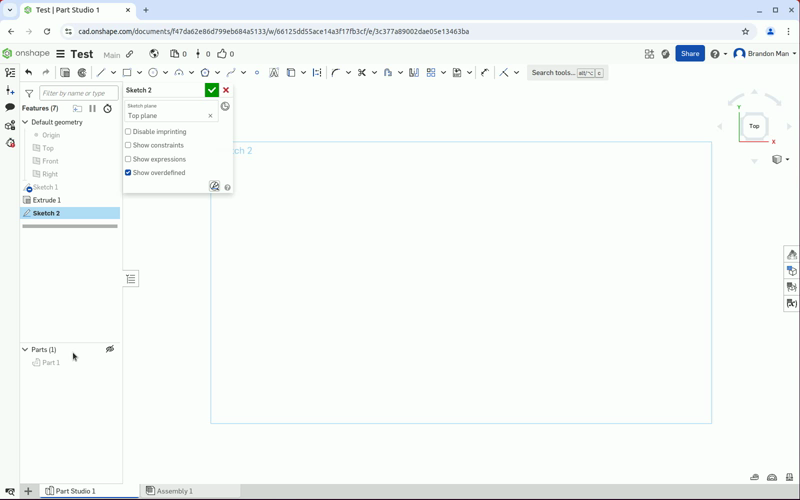
key(c)
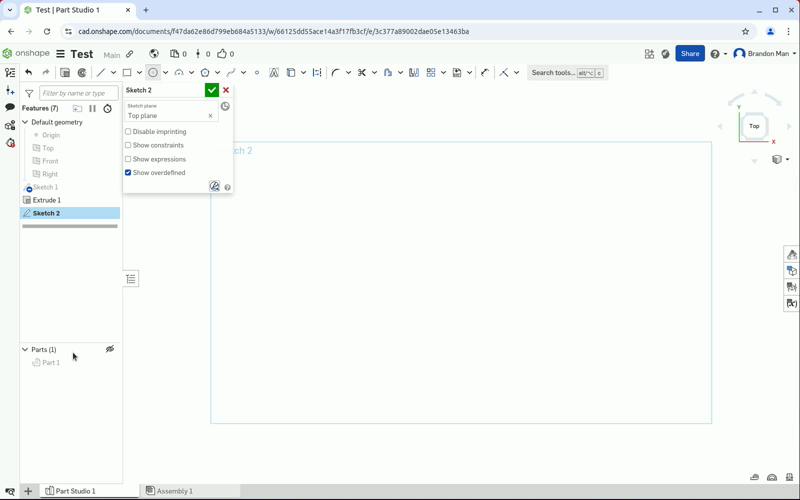
key_down(shift)
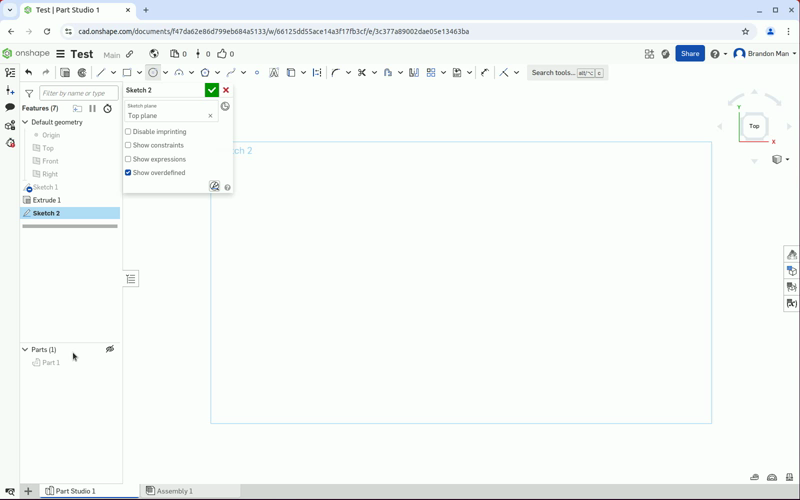
mouse_move(461, 282)
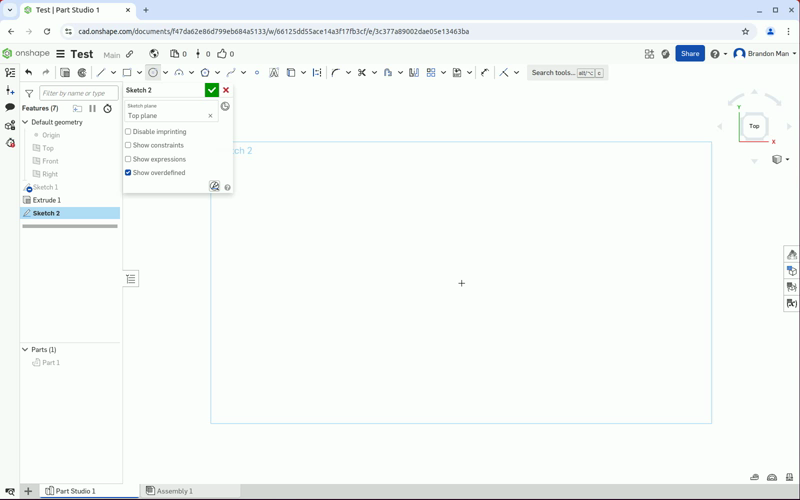
click(461, 282)
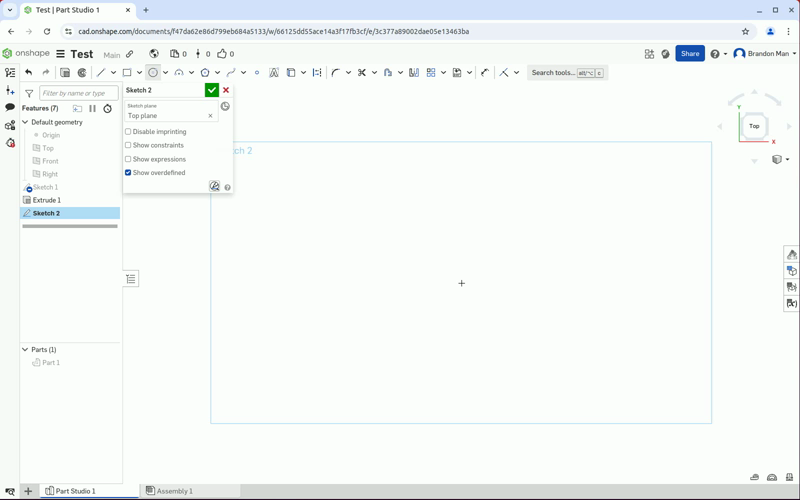
key_up(shift)
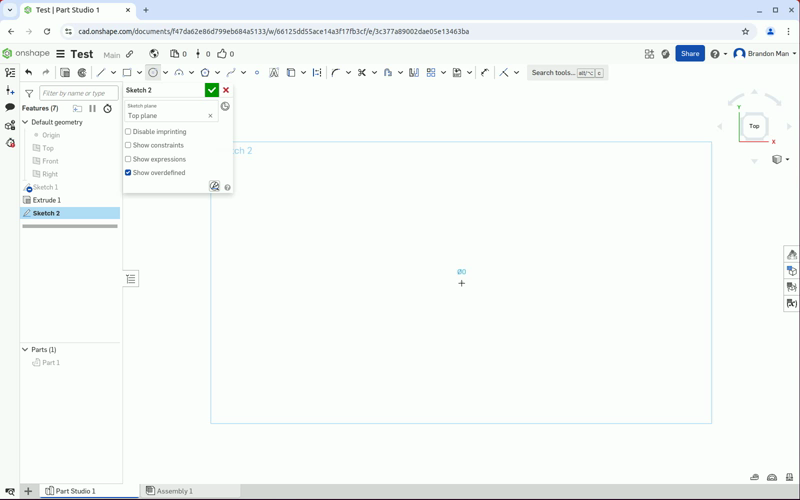
mouse_move(522, 282)
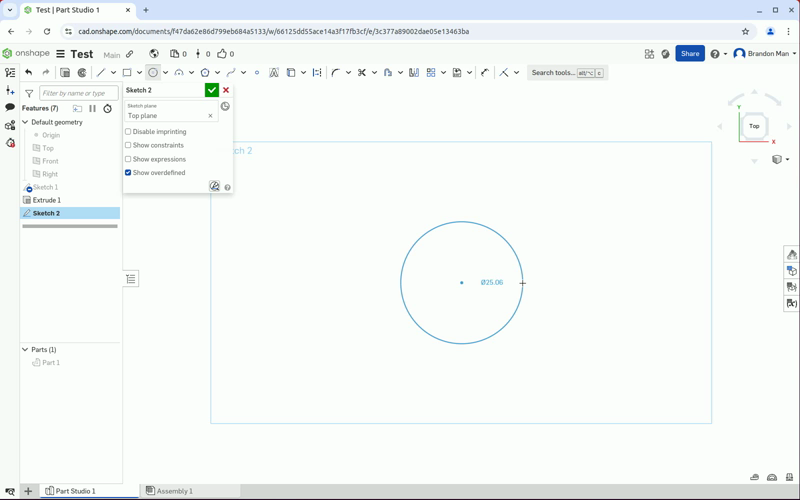
click(522, 282)
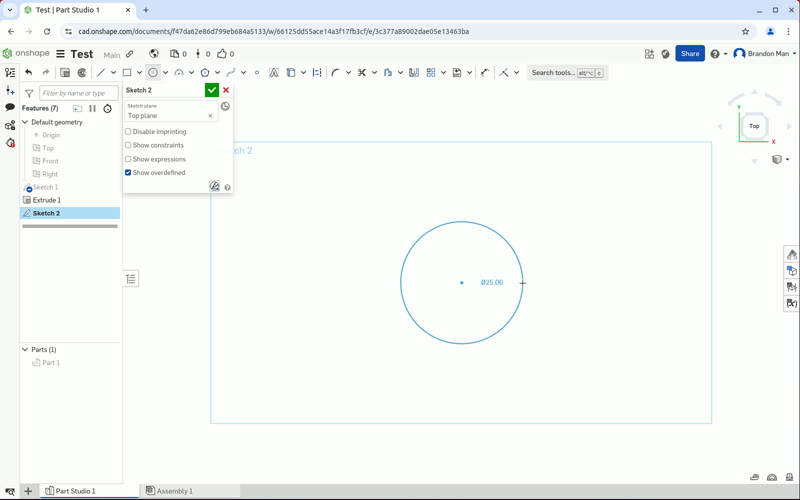
key(esc)
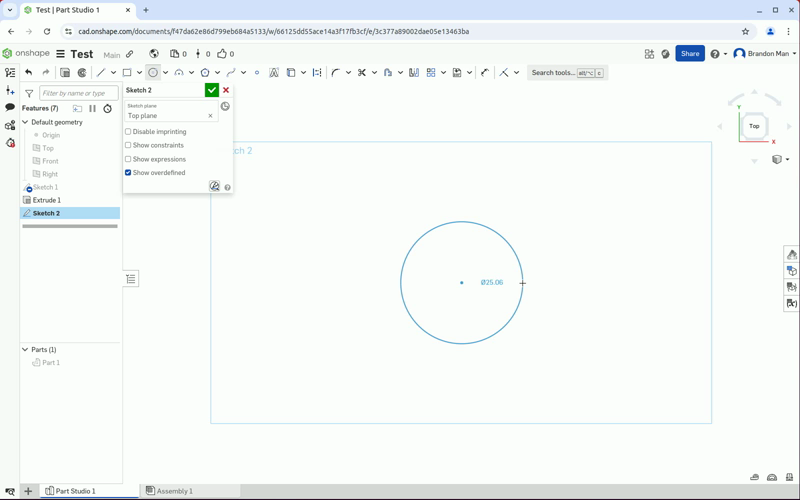
mouse_move(481, 262)
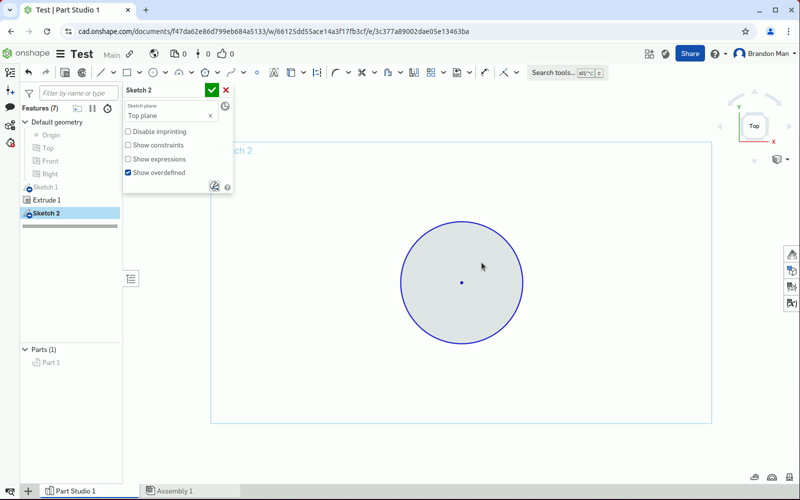
click(481, 262)
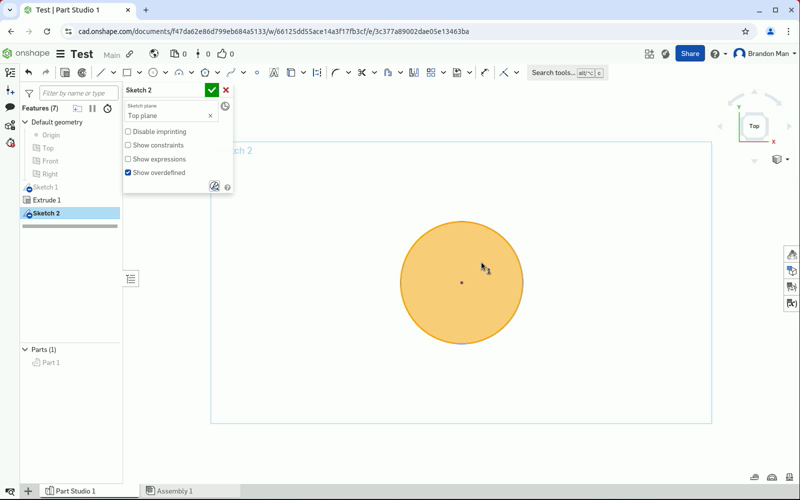
mouse_move(73, 352)
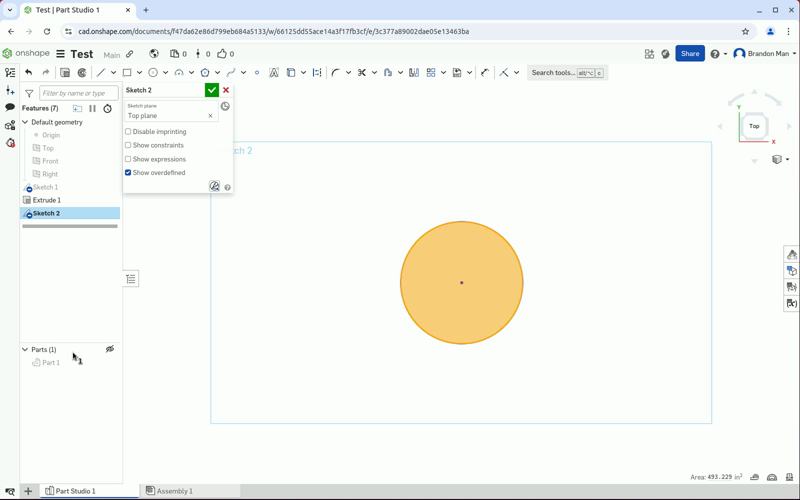
key(shift+y)
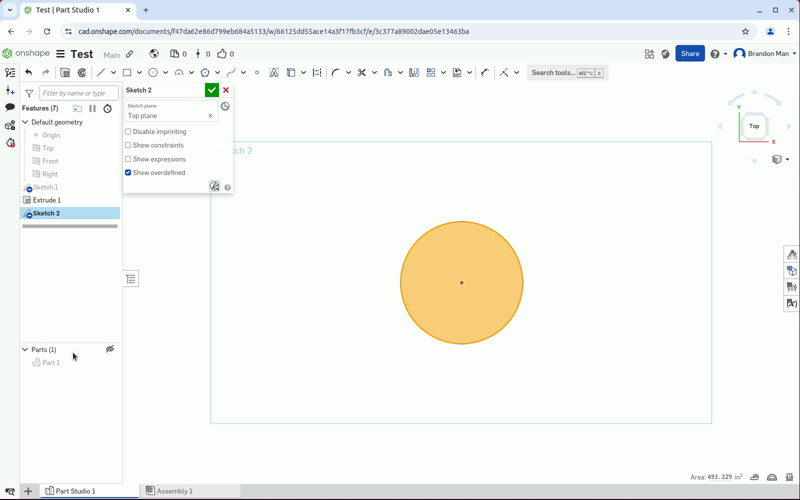
key(shift+e)
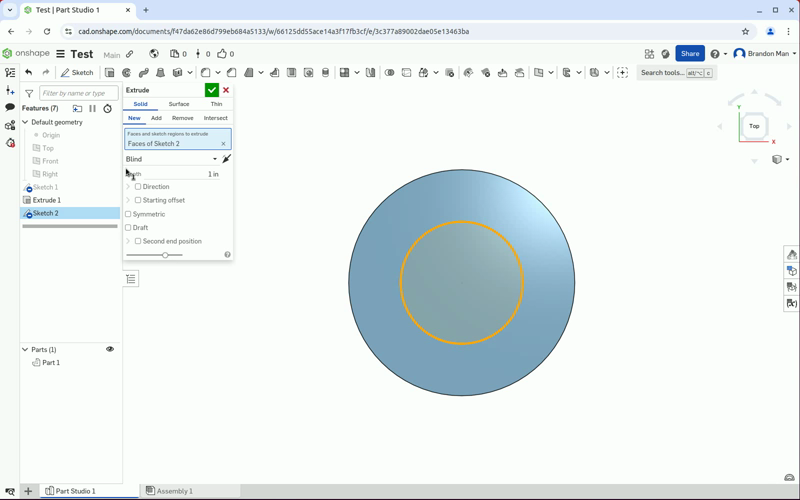
mouse_move(143, 106)
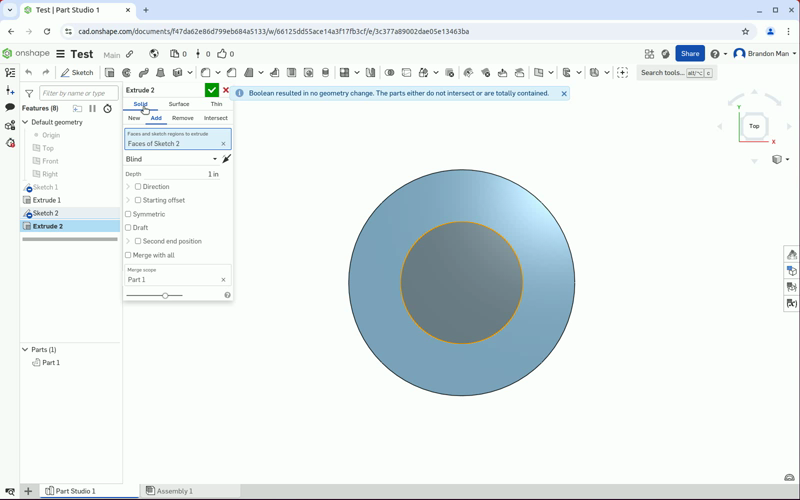
click(143, 106)
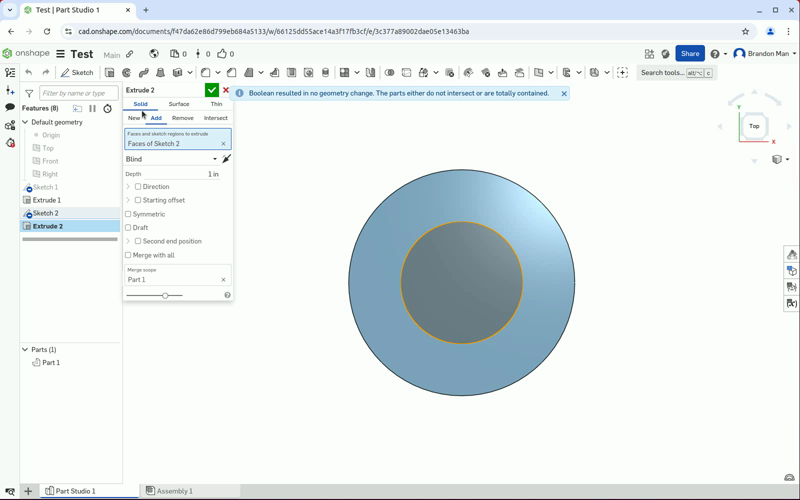
mouse_move(137, 120)
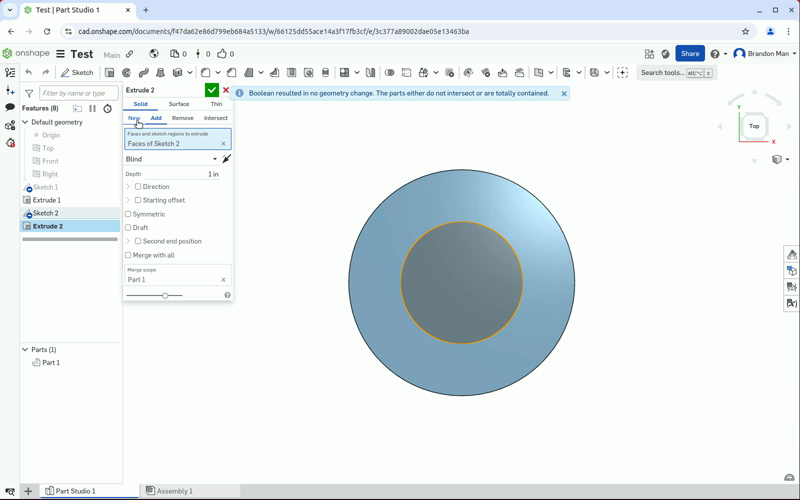
click(137, 120)
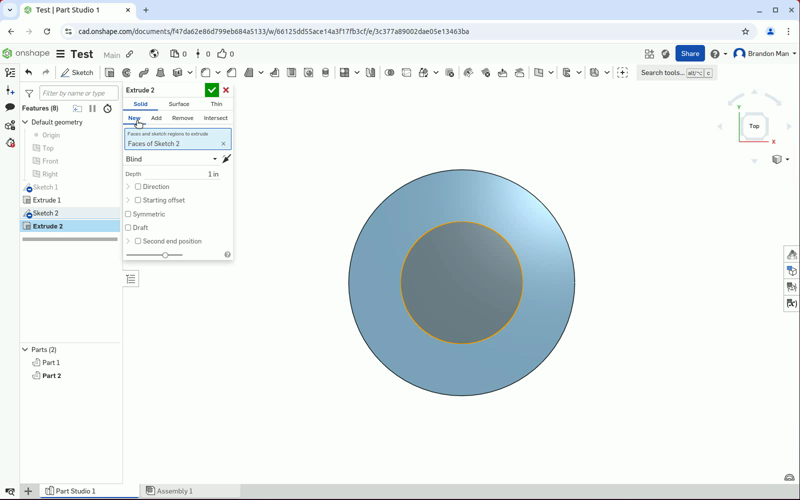
key(tab, 4)
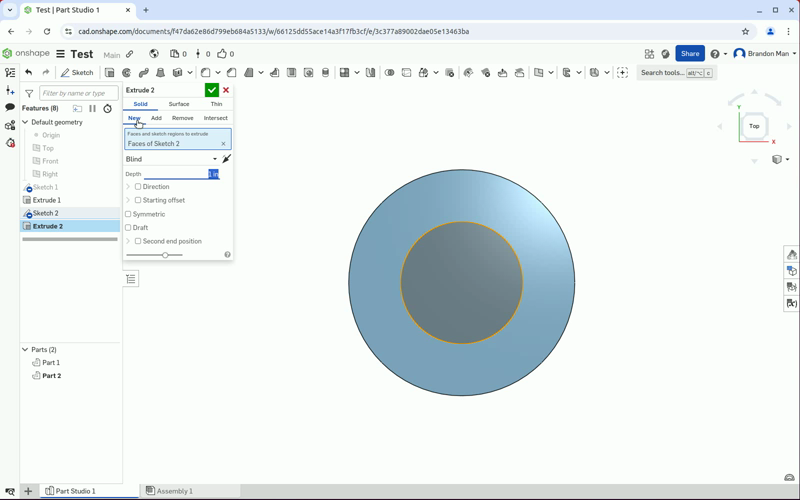
text(15.165)
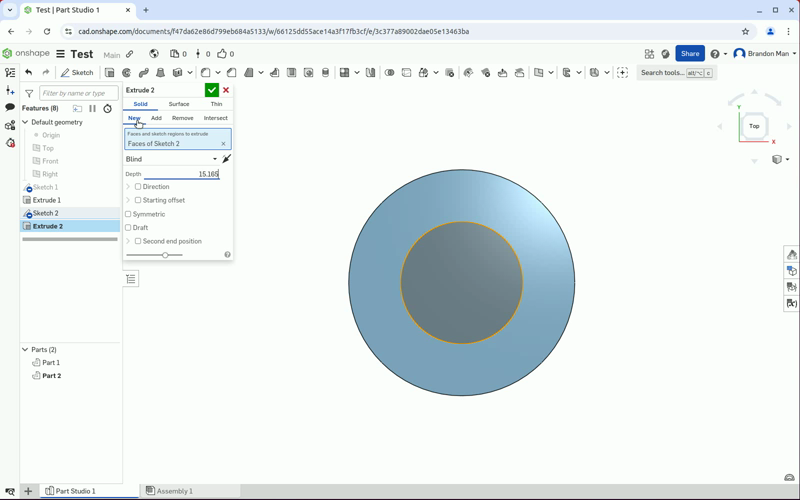
key(enter)
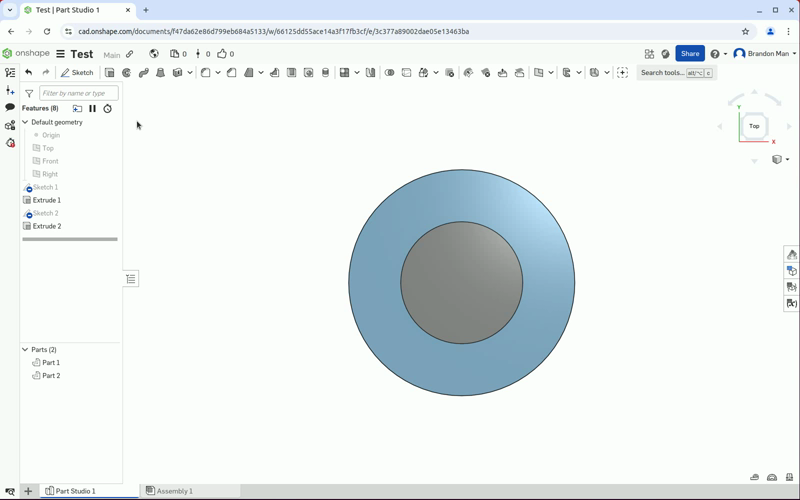
key(shift+h)
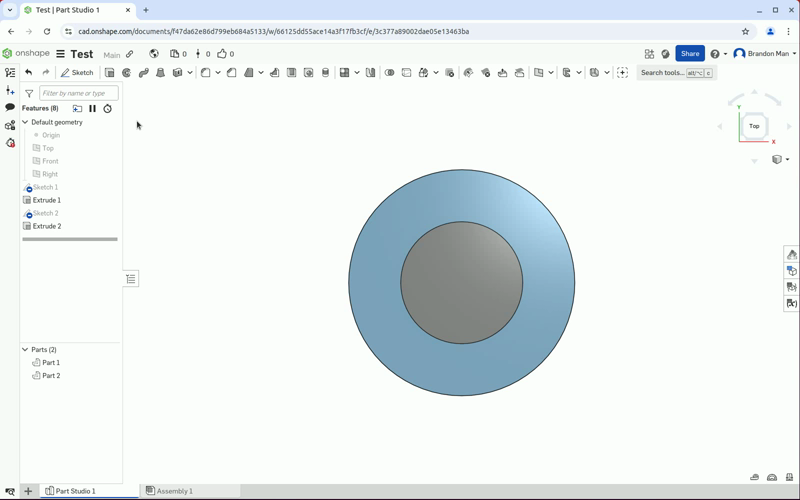
key(shift+h)
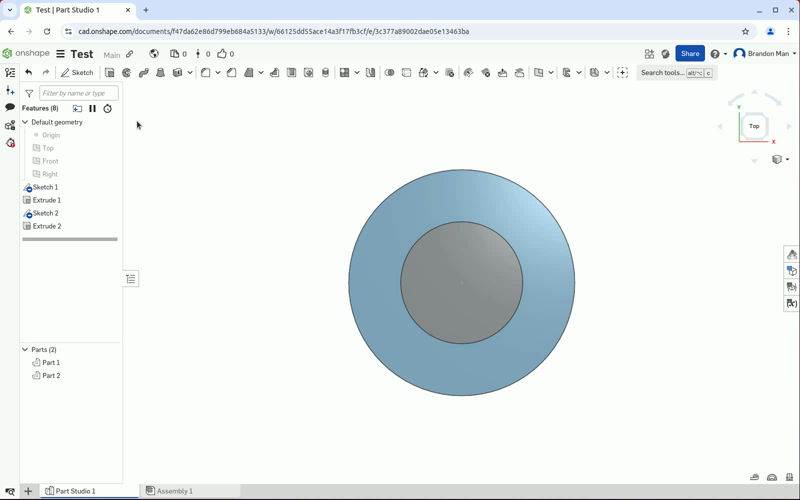
key(shift+7)
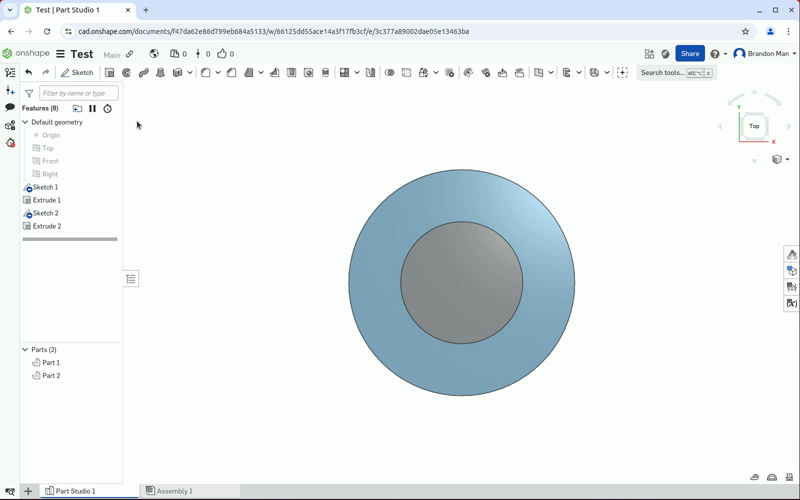
key(up, 3)
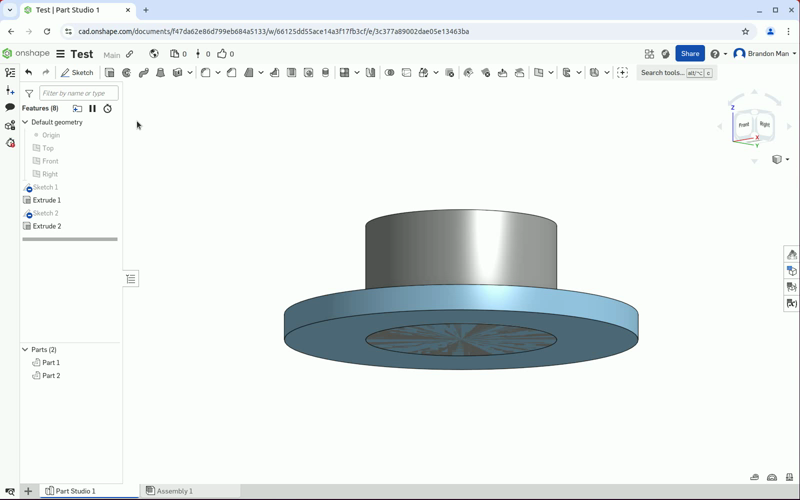
key(left, 3)
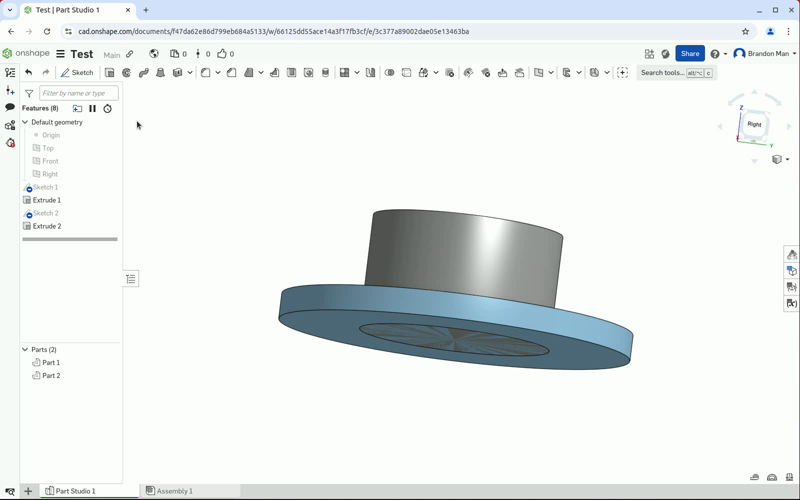
key(right, 3)
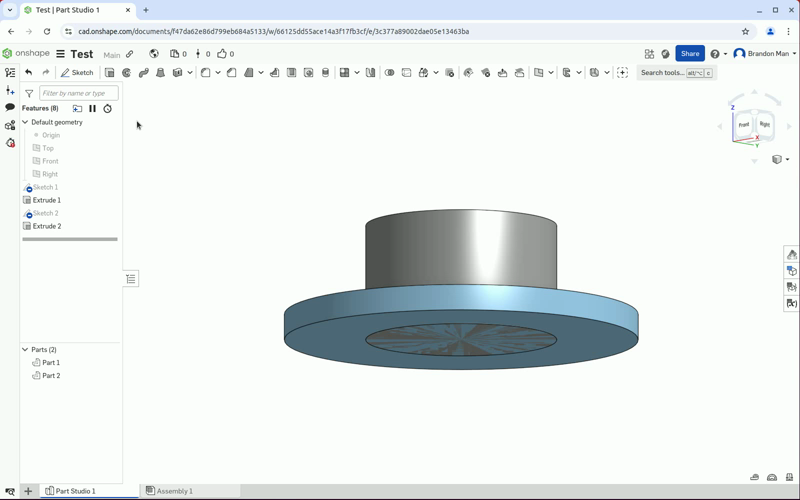
key(down, 3)
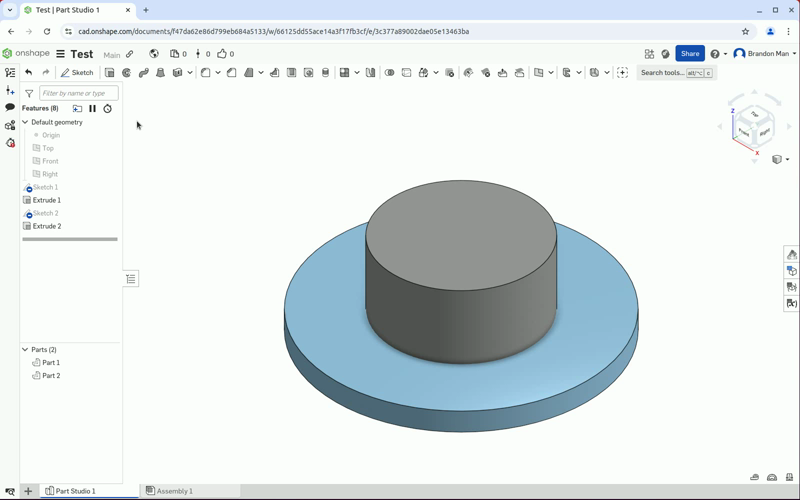
mouse_move(73, 189)
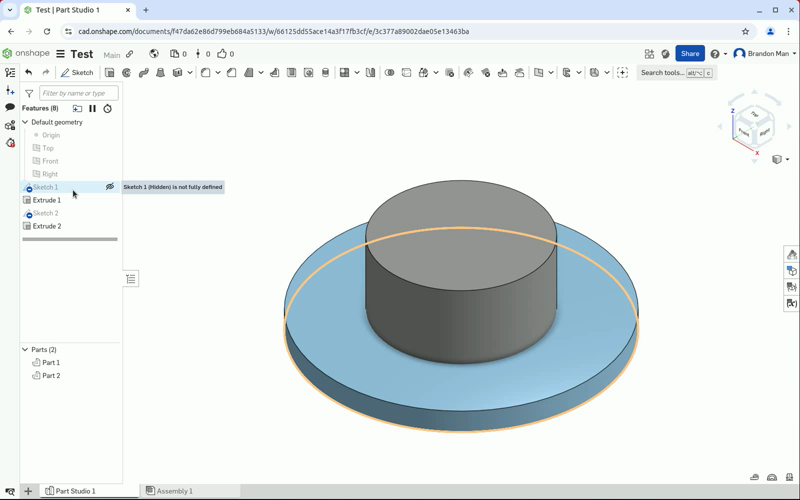
click(73, 189)